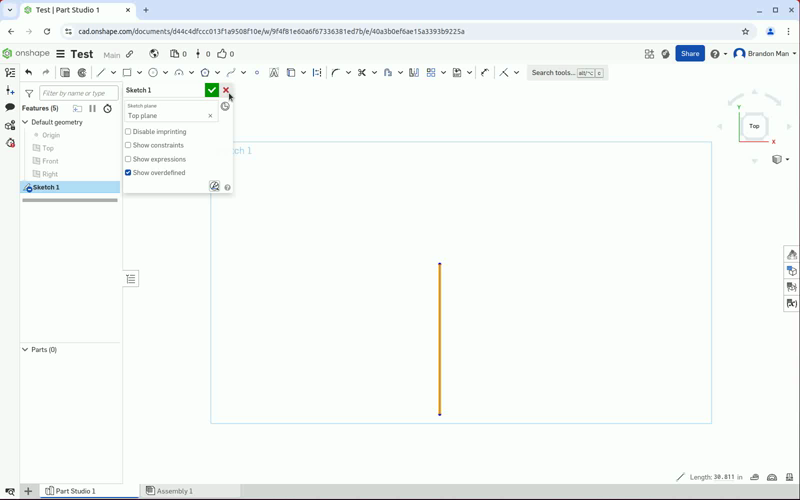
key(shift+h)
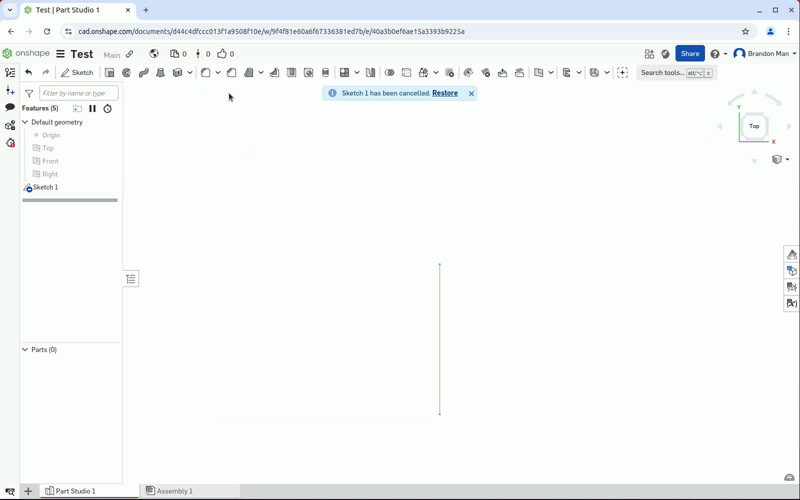
key(shift+s)
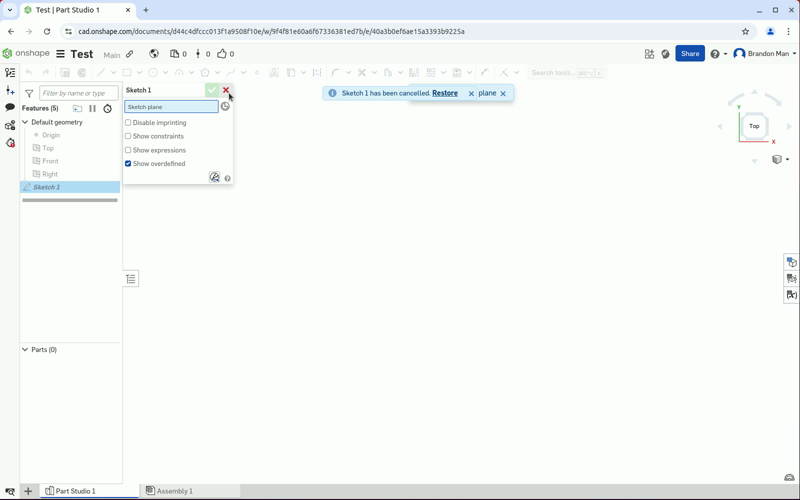
mouse_move(73, 150)
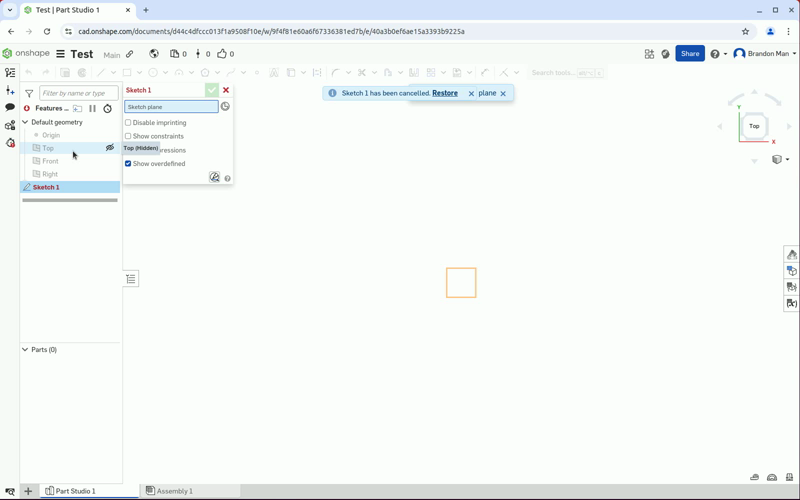
click(73, 150)
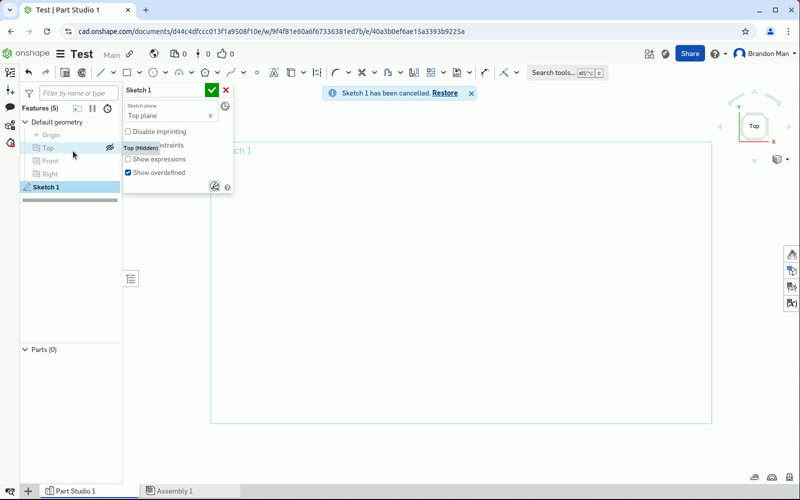
mouse_move(73, 352)
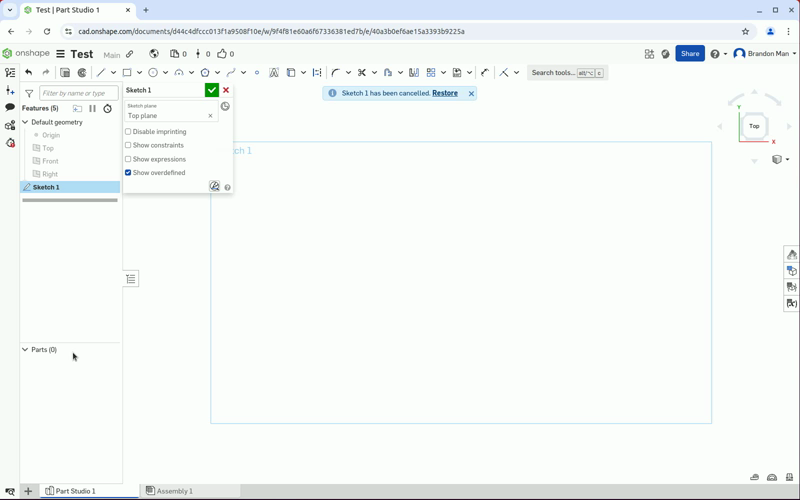
key(y)
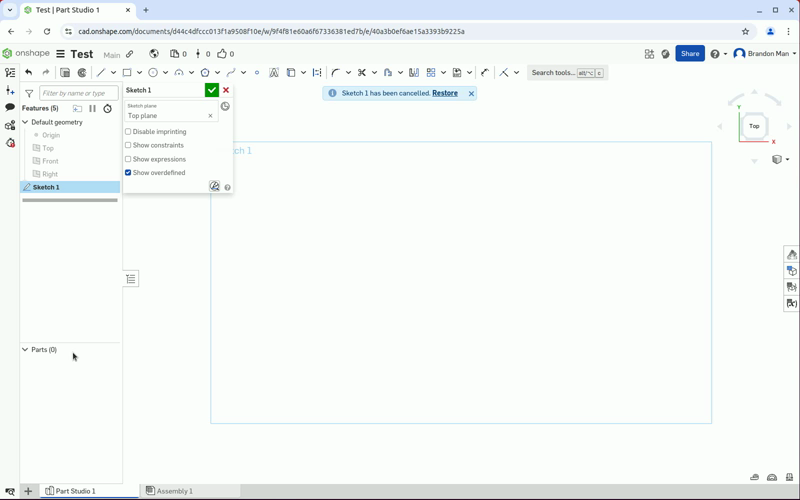
key(c)
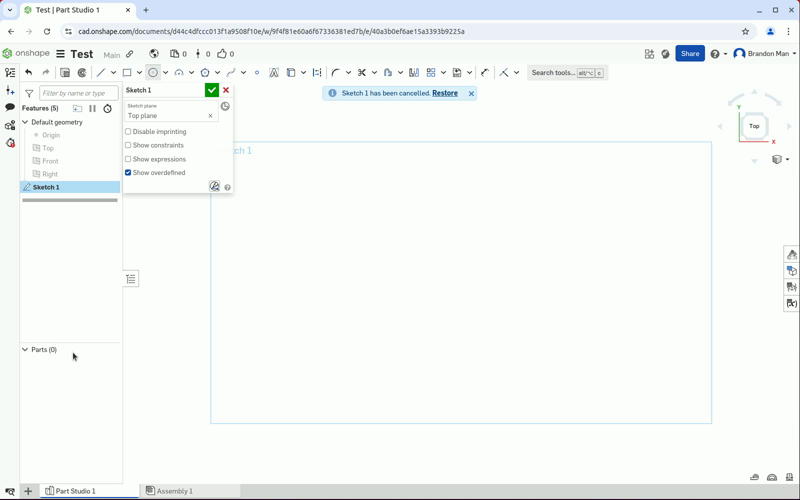
key_down(shift)
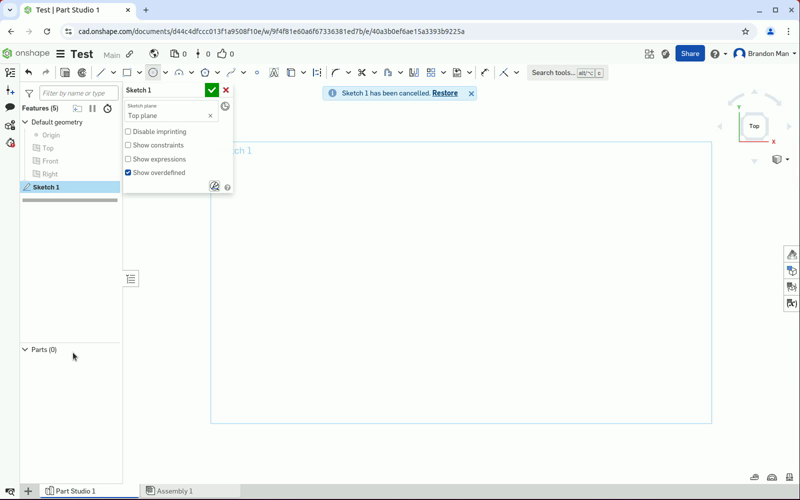
mouse_move(461, 282)
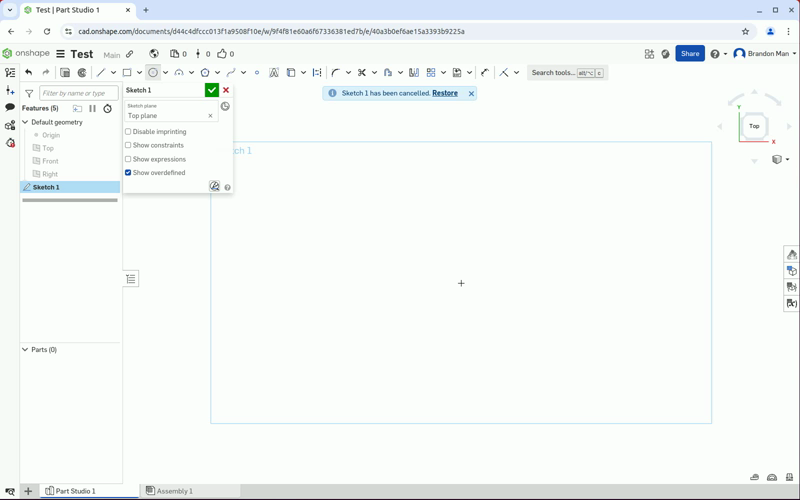
click(461, 282)
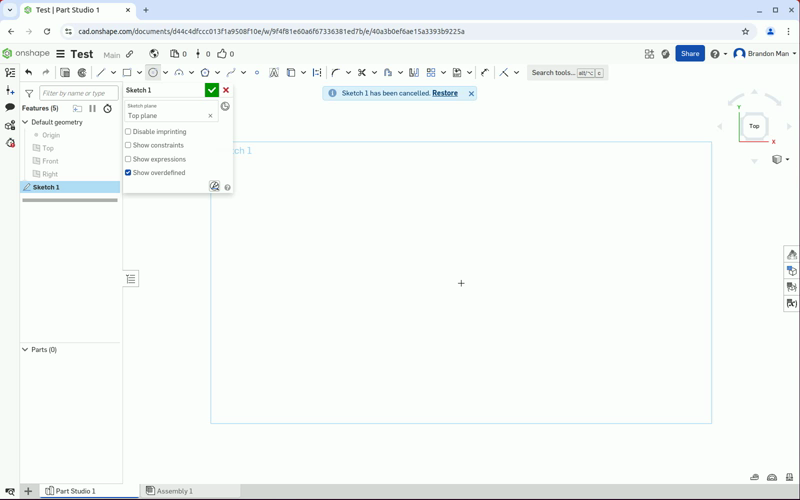
key_up(shift)
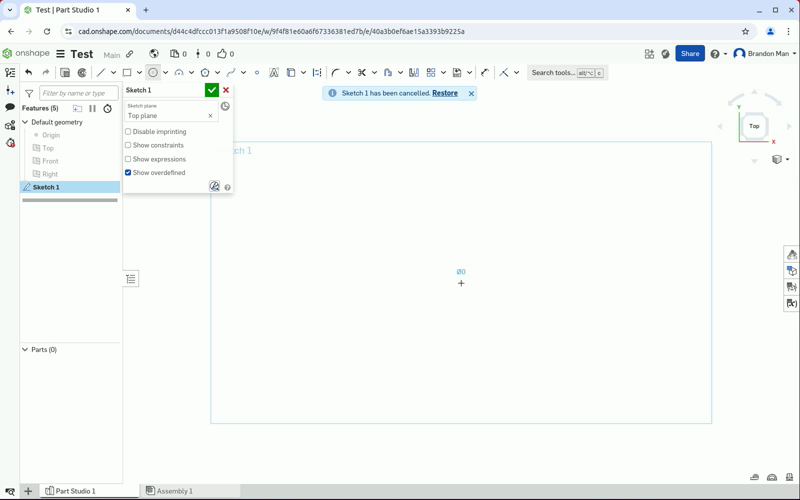
mouse_move(503, 282)
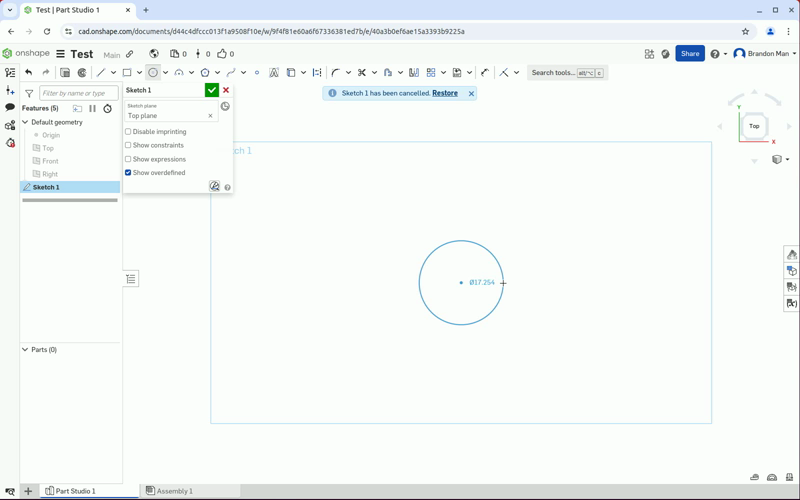
click(503, 282)
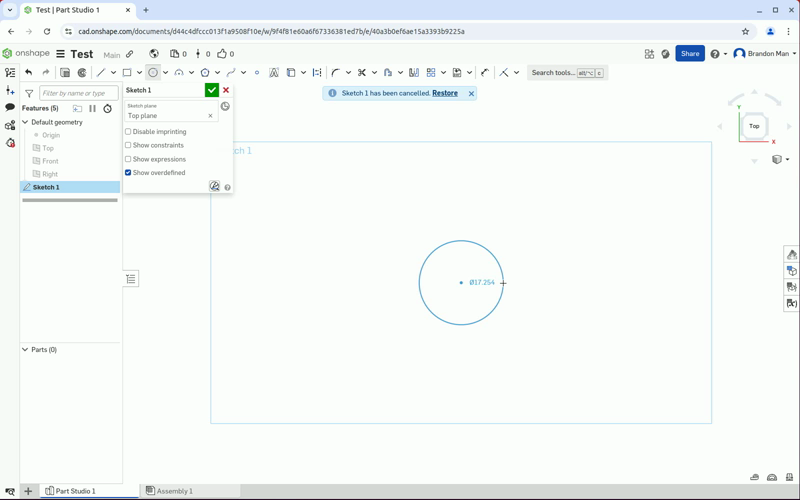
key(esc)
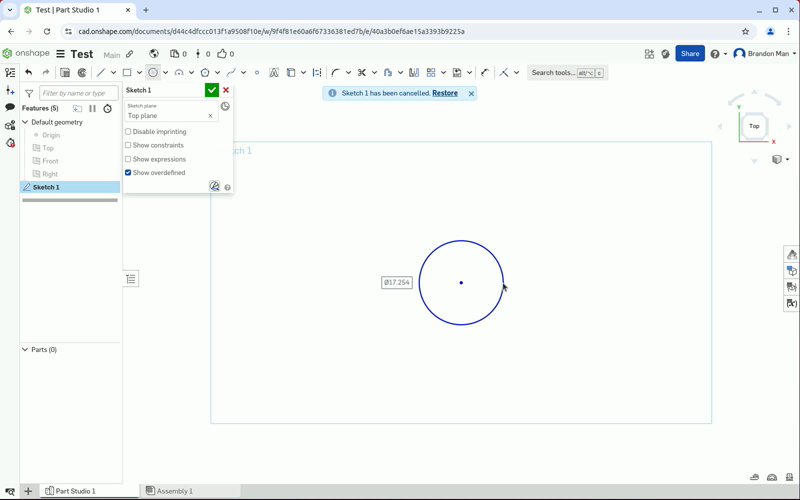
mouse_move(438, 265)
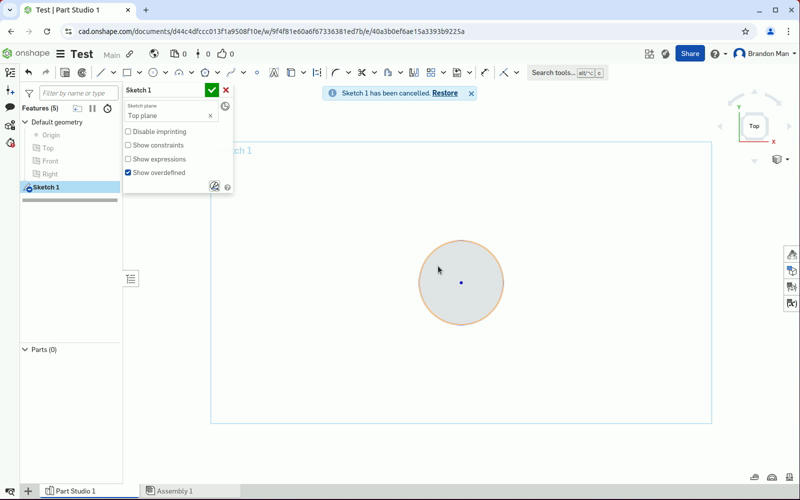
click(438, 265)
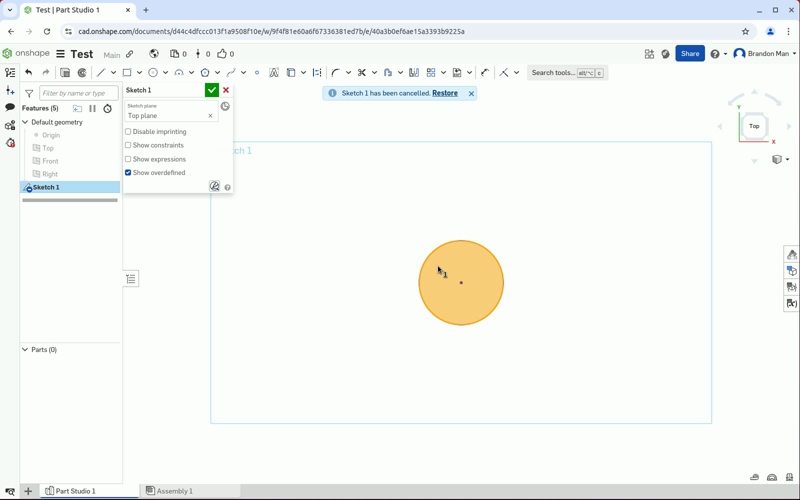
mouse_move(73, 352)
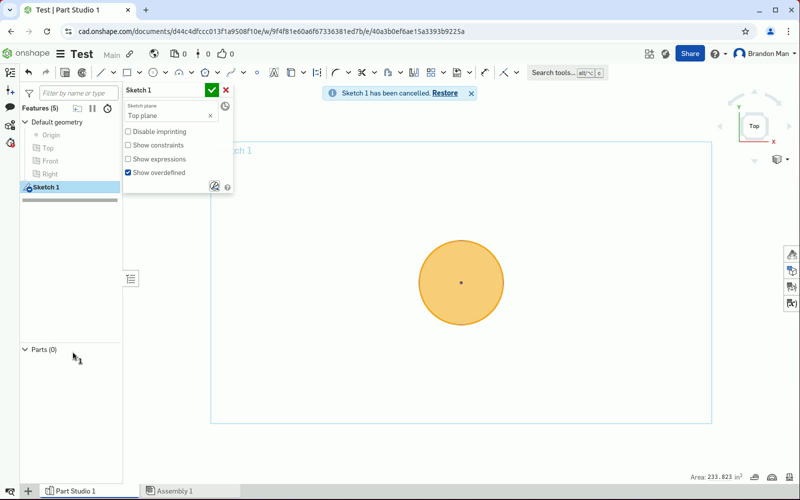
key(shift+y)
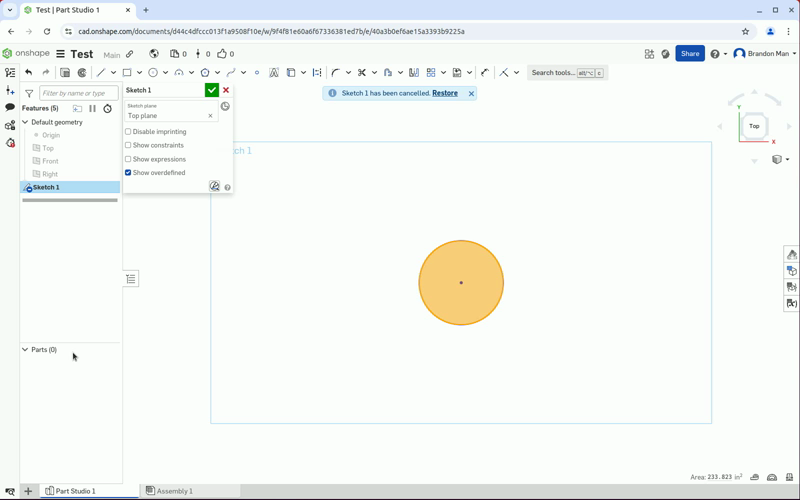
key(shift+e)
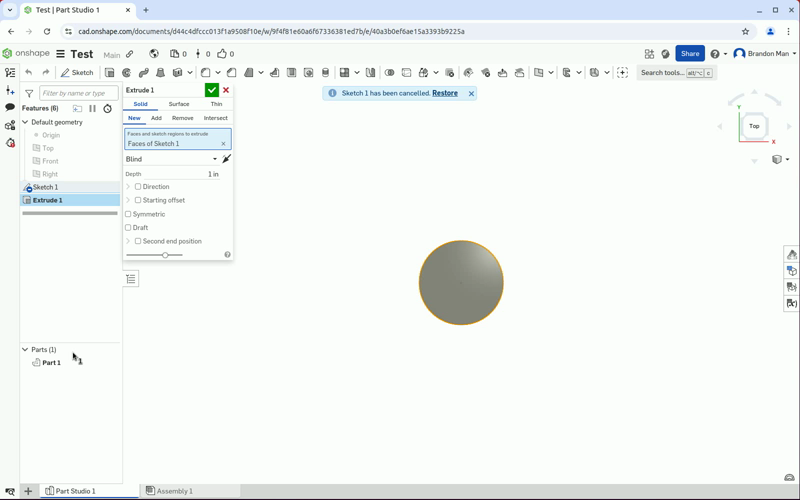
mouse_move(143, 106)
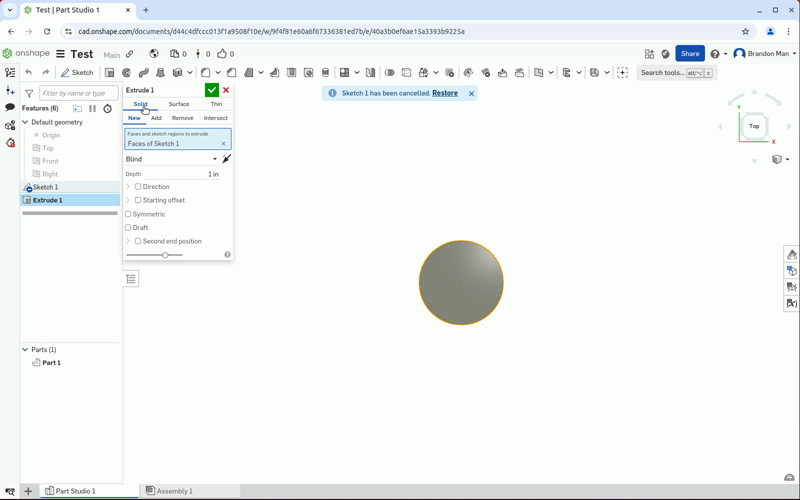
click(143, 106)
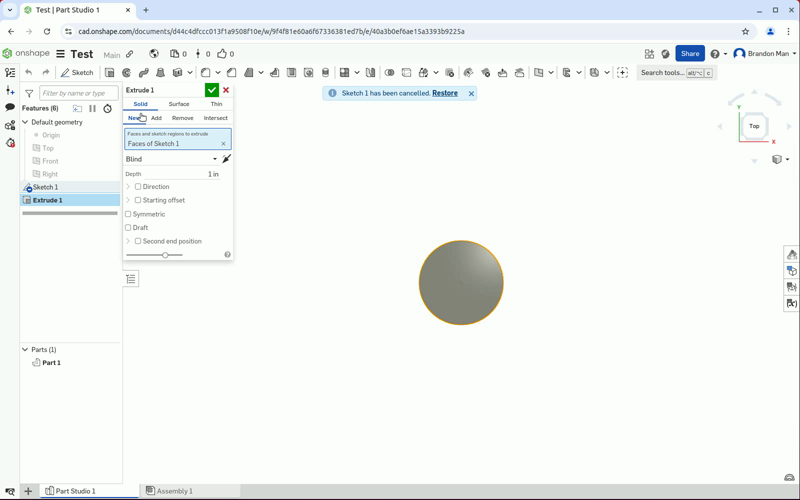
mouse_move(137, 120)
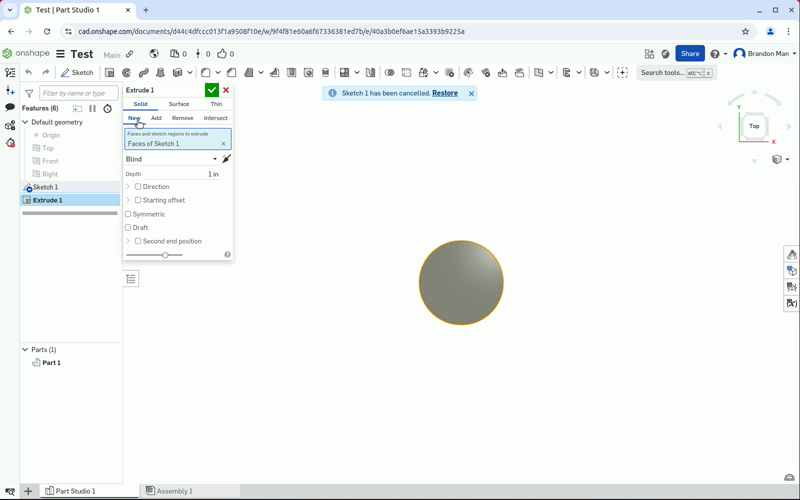
click(137, 120)
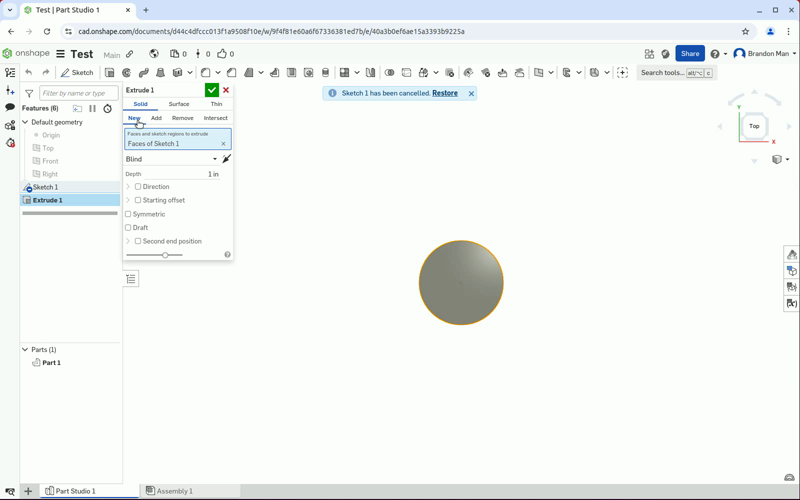
key(tab, 4)
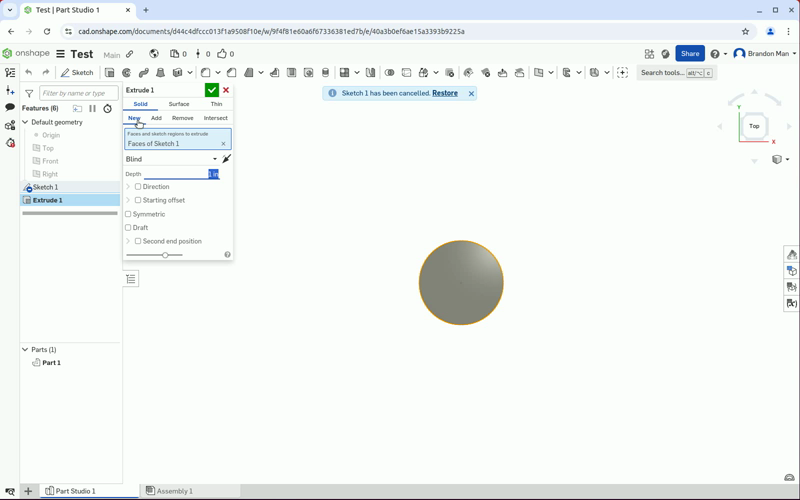
text(23.108)
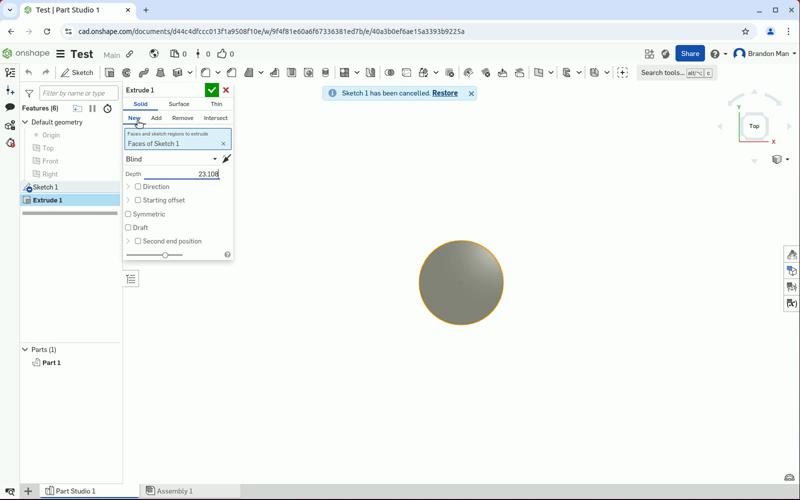
key(enter)
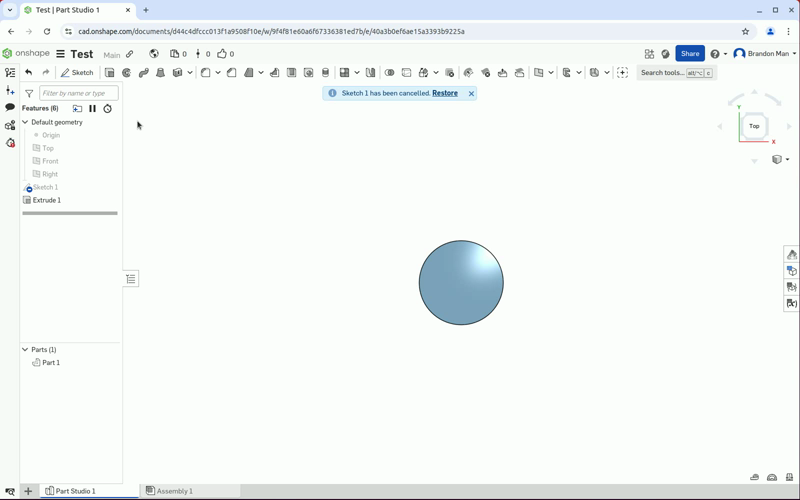
key(shift+h)
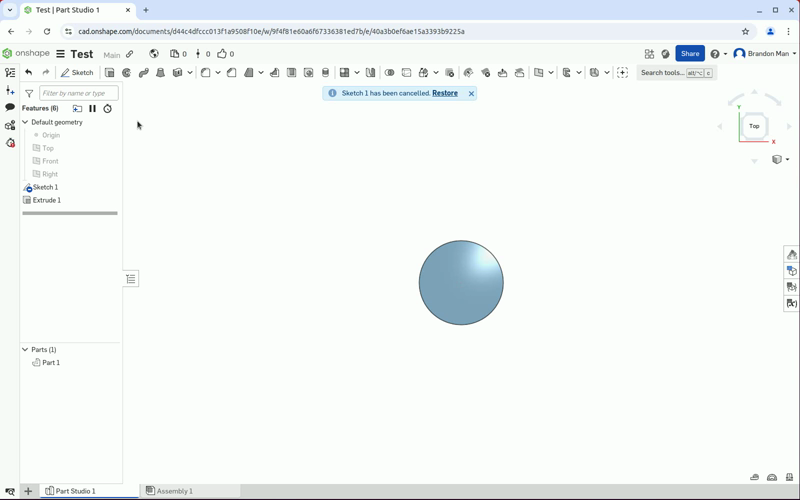
key(shift+h)
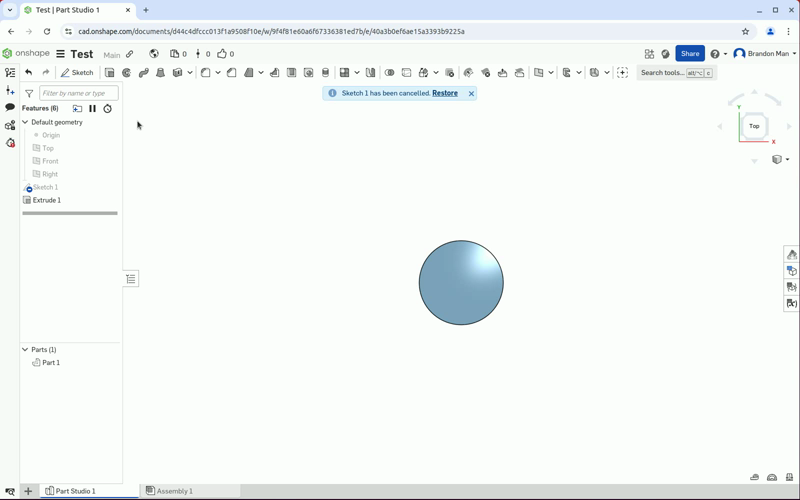
mouse_move(73, 189)
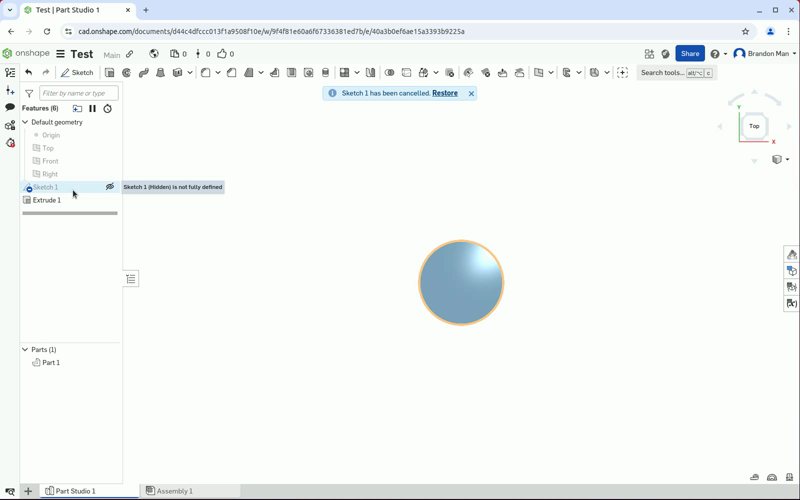
click(73, 189)
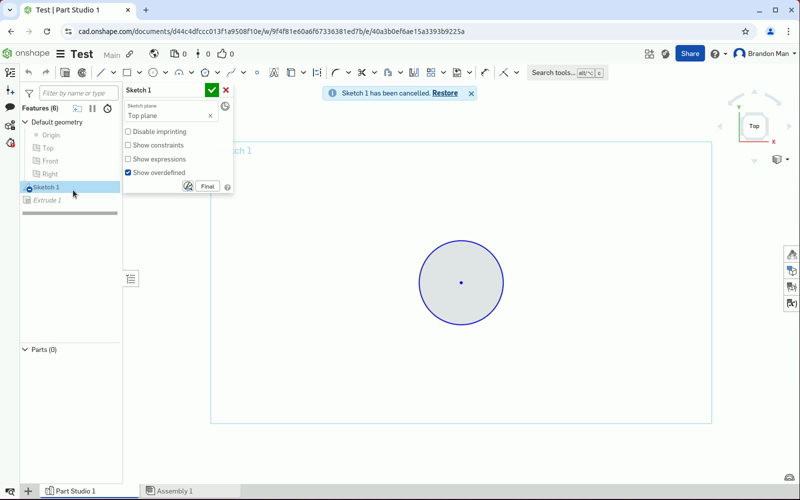
mouse_move(229, 92)
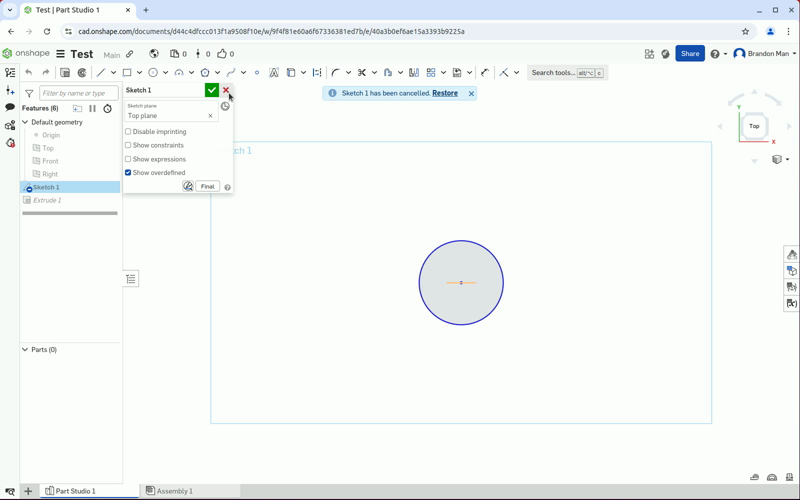
click(229, 92)
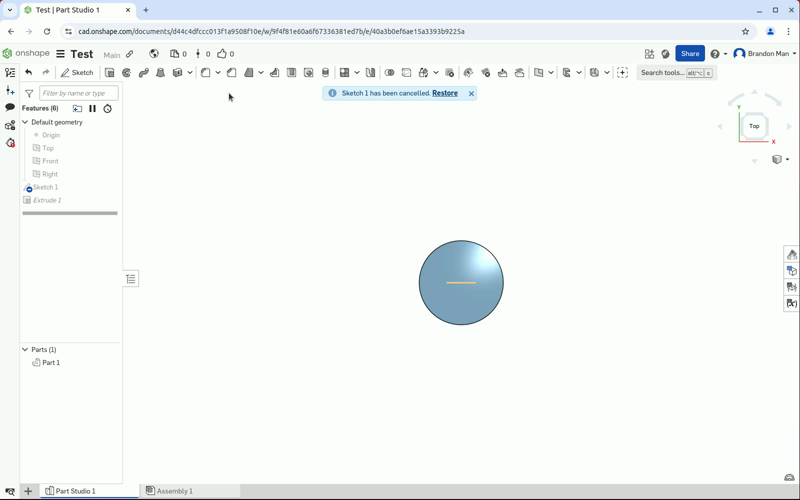
mouse_move(541, 75)
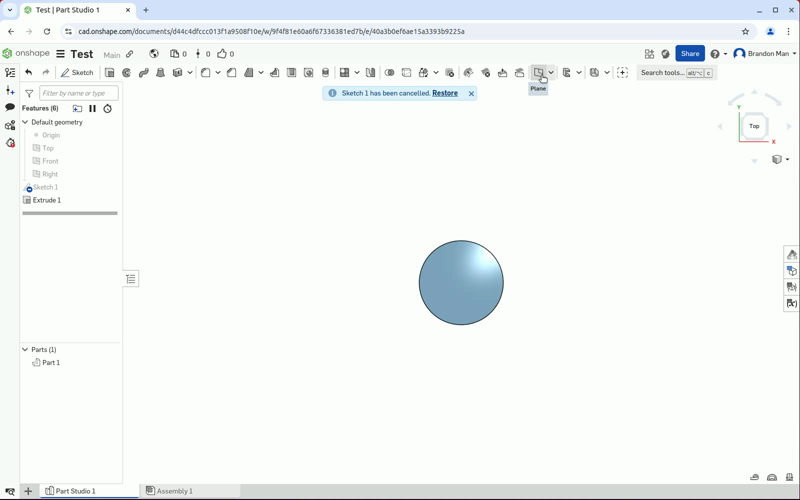
click(541, 75)
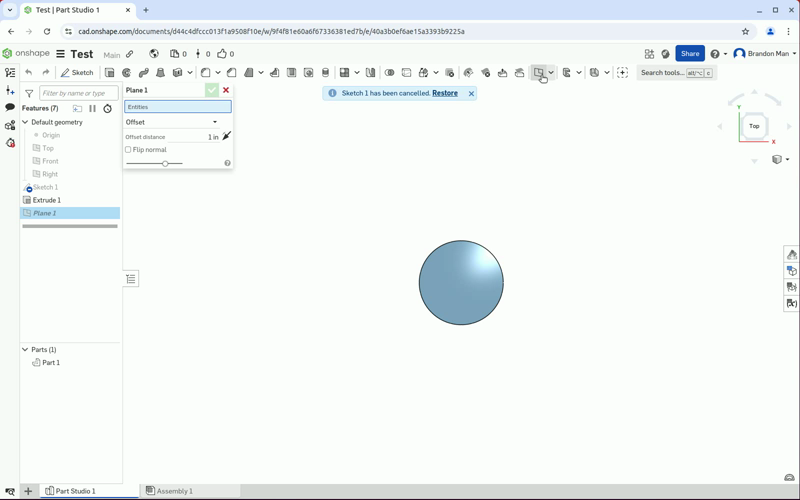
mouse_move(73, 150)
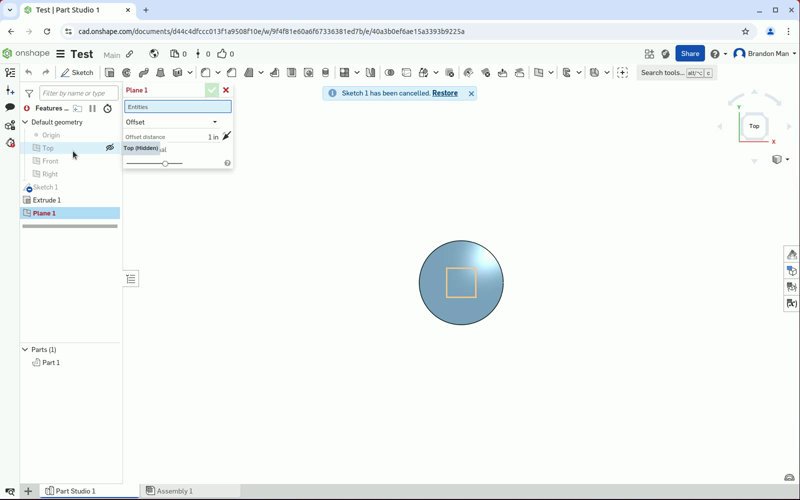
click(73, 150)
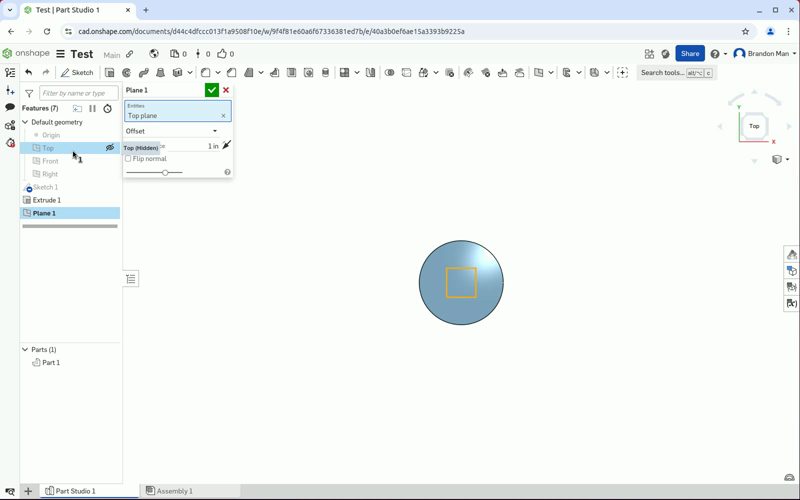
key(tab, 2)
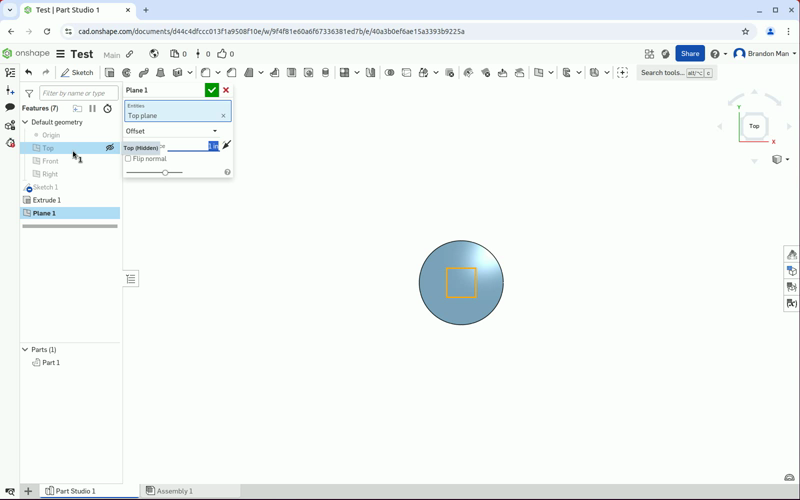
text(23.108)
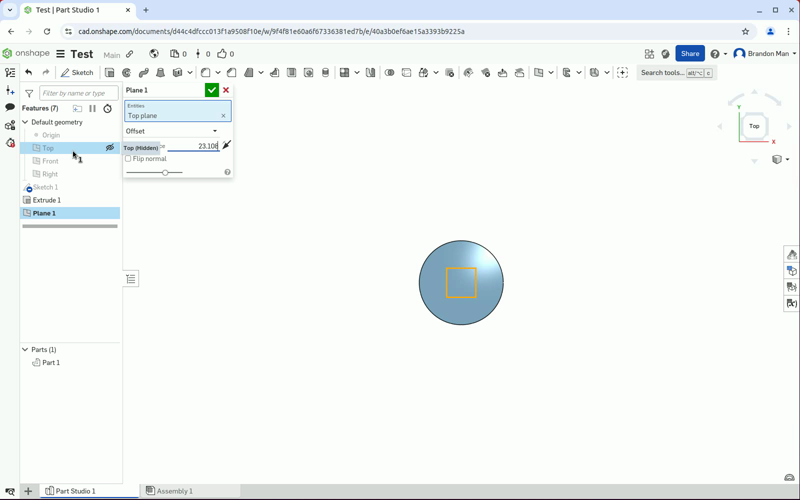
key(enter, 2)
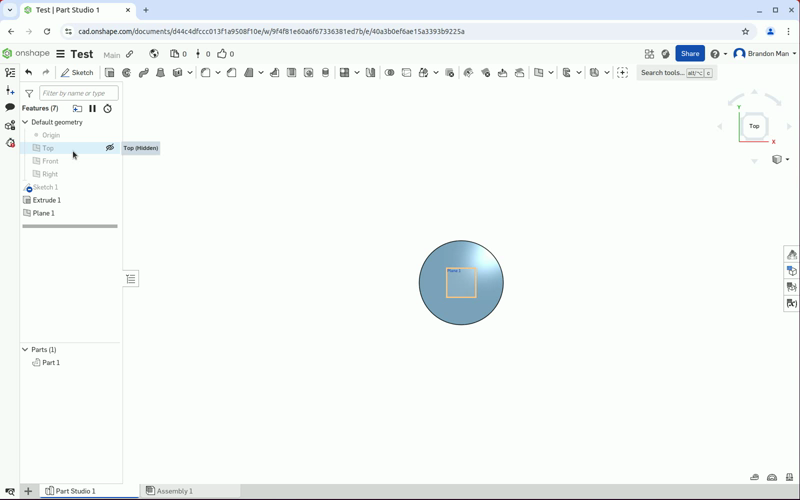
key(shift+s)
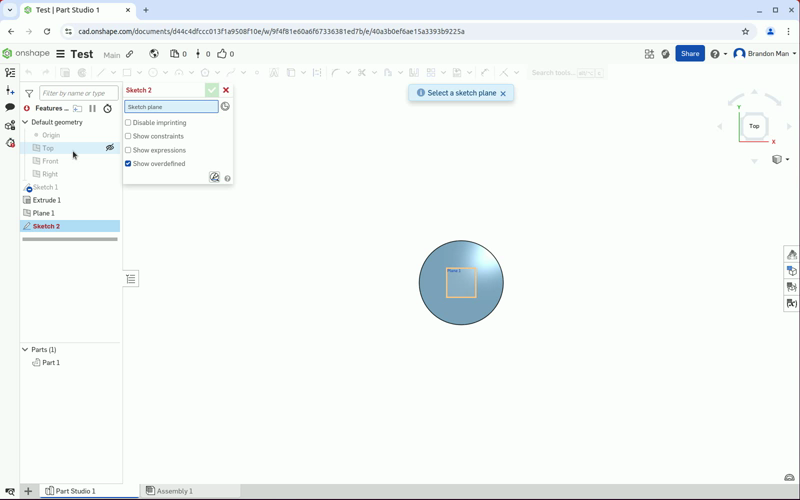
mouse_move(73, 215)
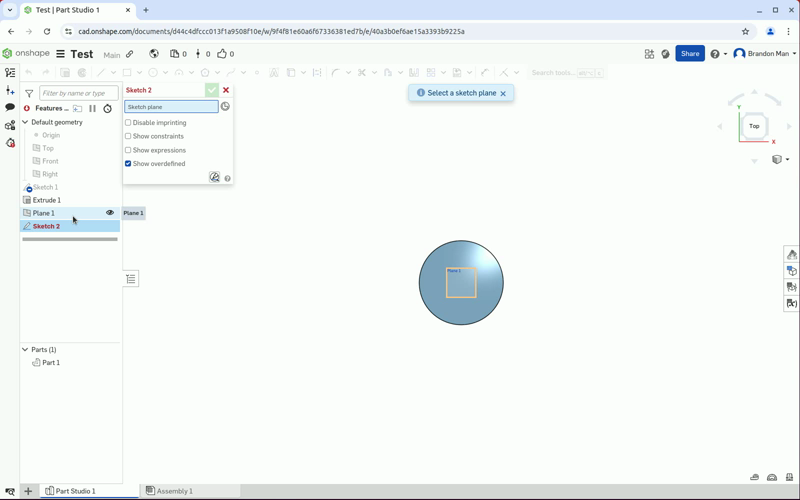
click(73, 215)
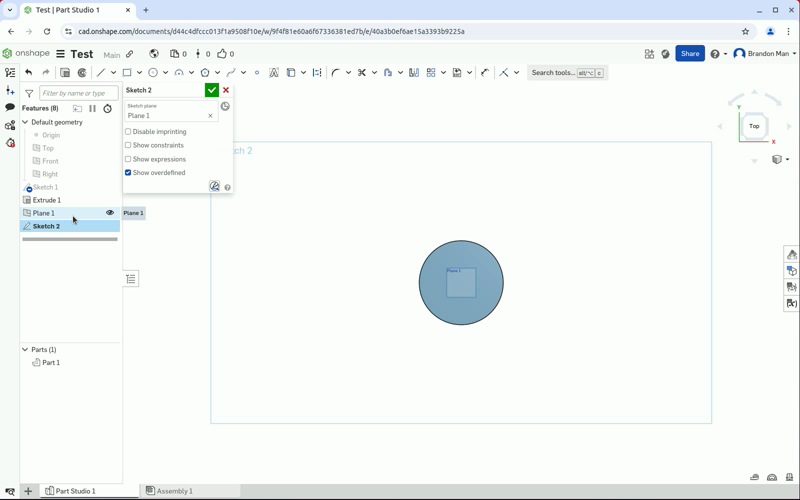
mouse_move(73, 352)
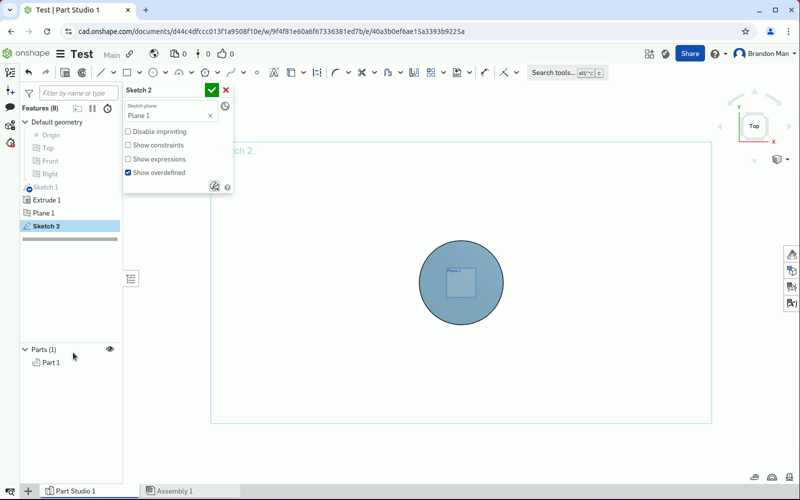
key(y)
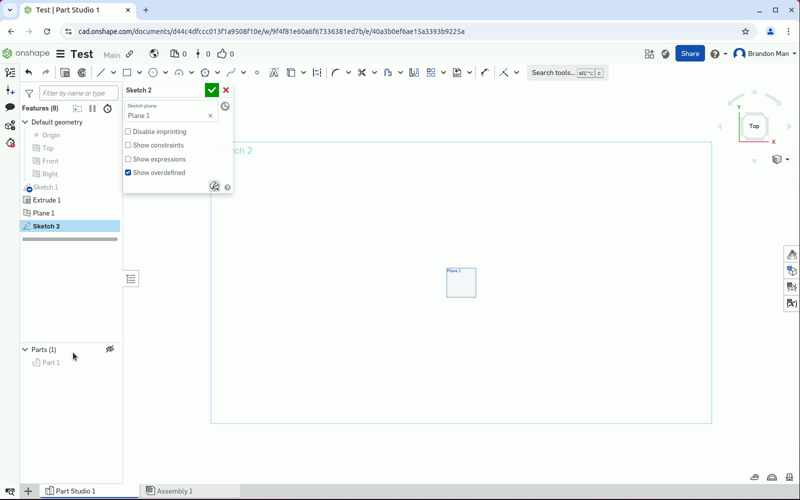
key(c)
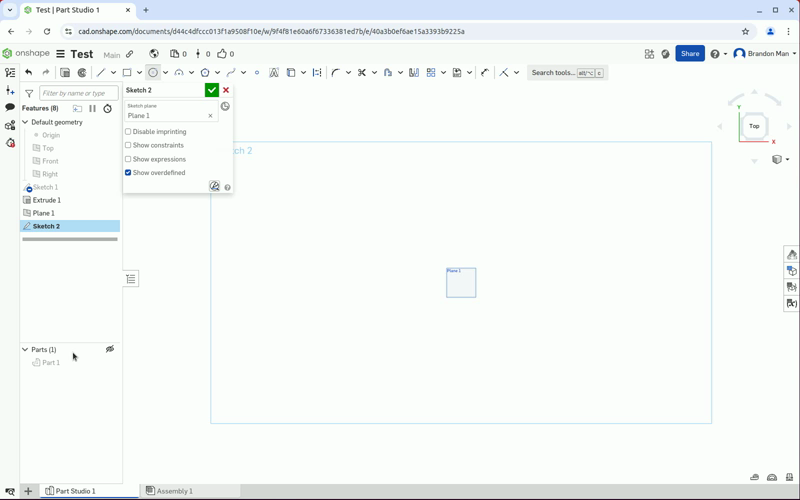
key_down(shift)
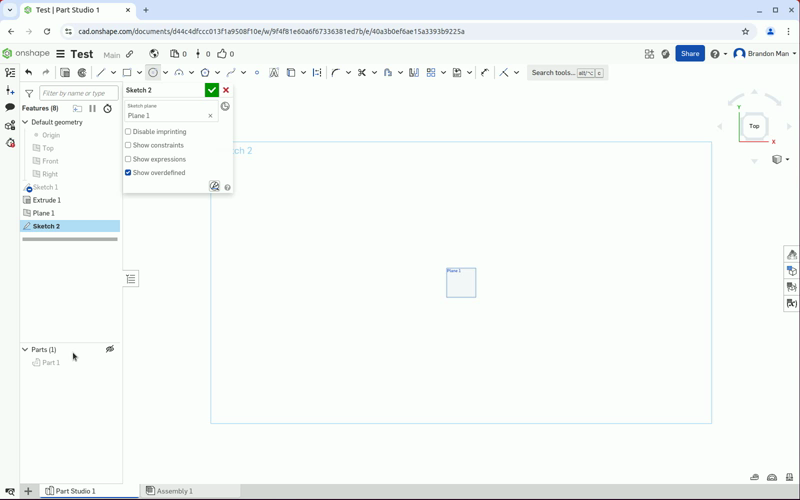
mouse_move(461, 282)
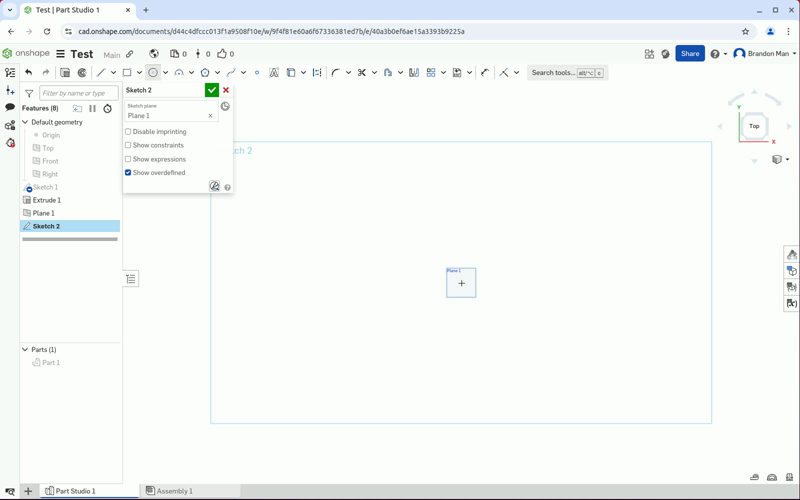
click(461, 282)
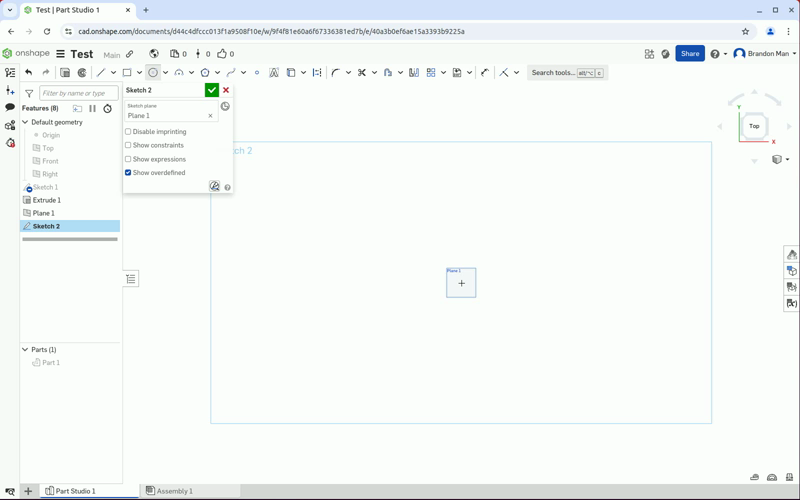
key_up(shift)
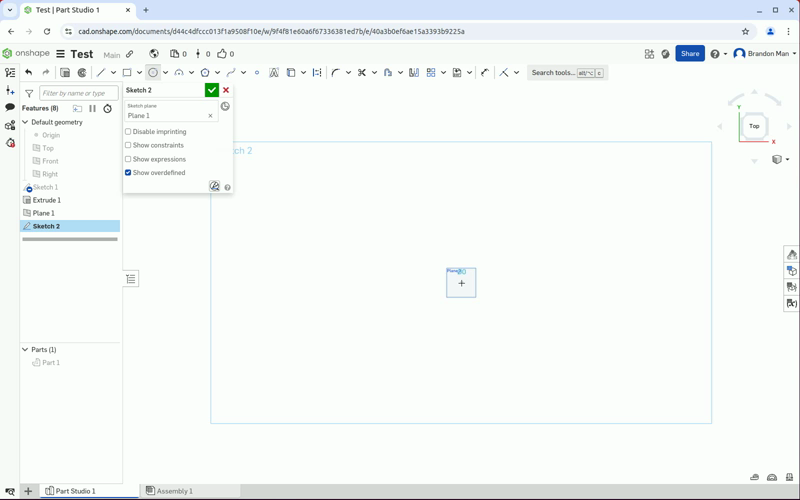
mouse_move(499, 282)
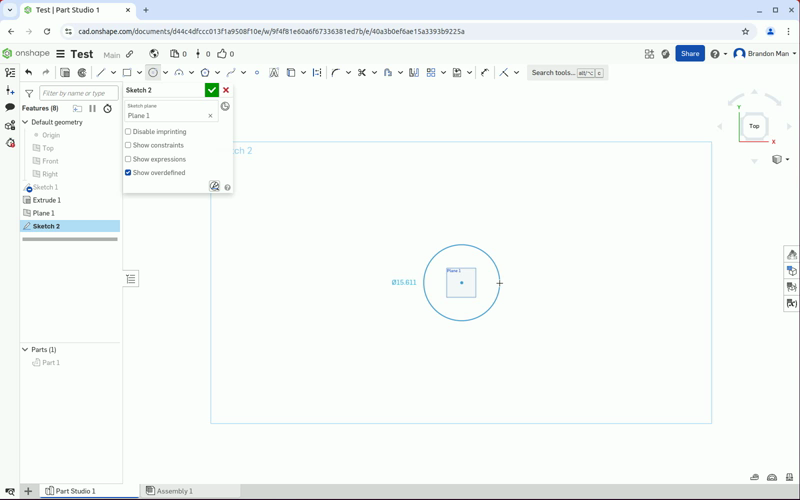
click(499, 282)
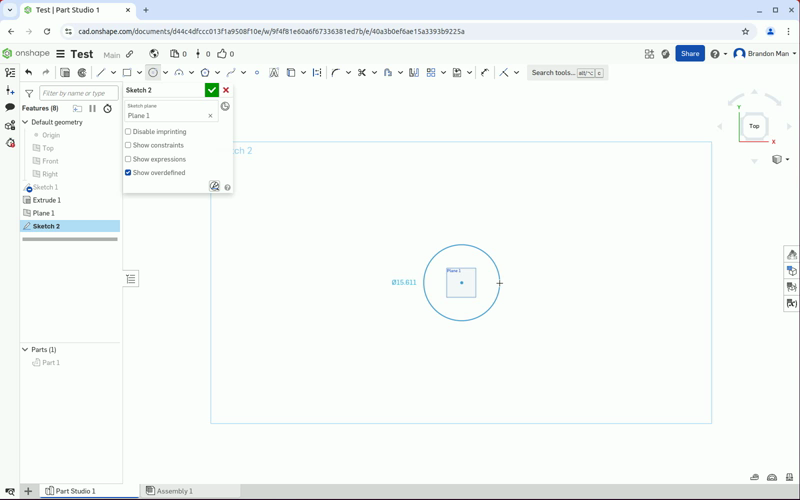
key(esc)
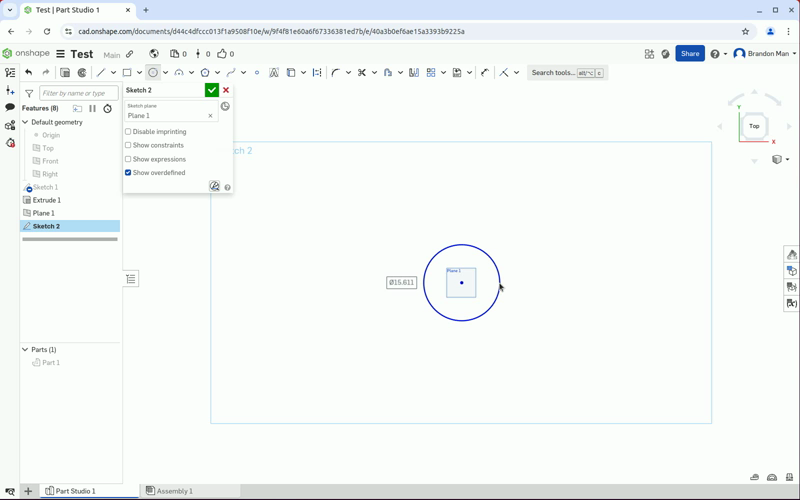
mouse_move(455, 255)
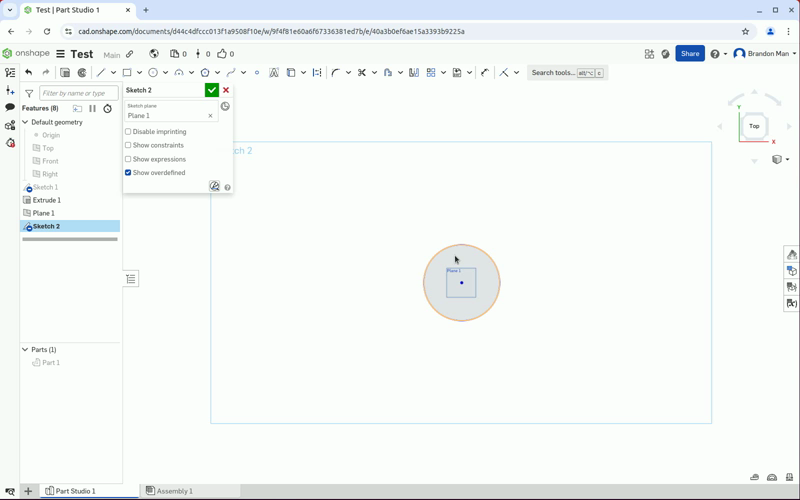
click(455, 255)
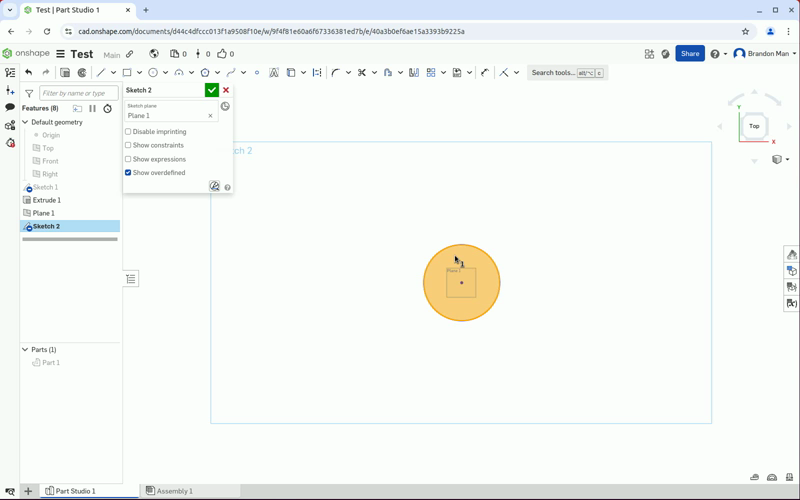
mouse_move(73, 352)
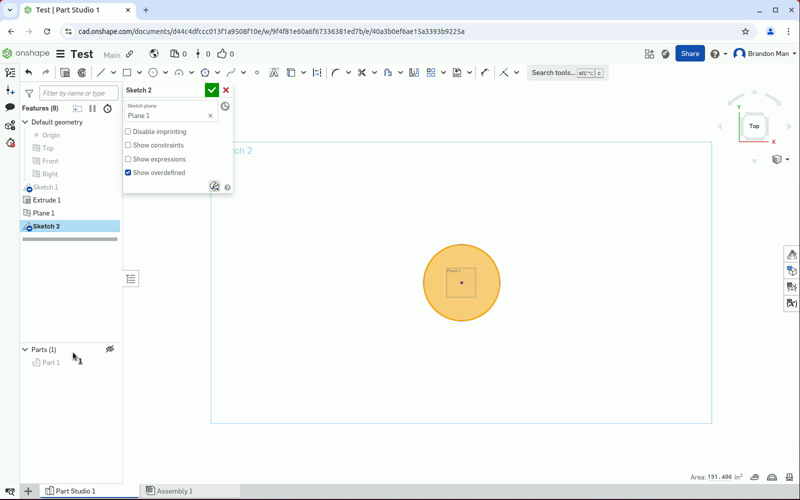
key(shift+y)
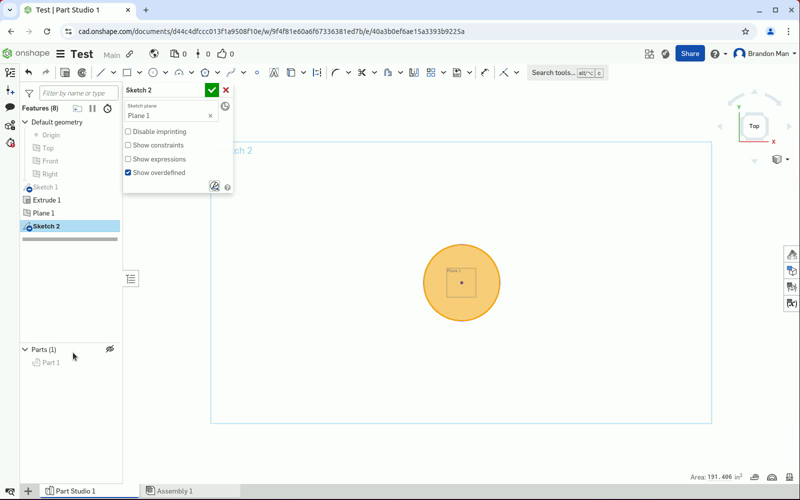
key(shift+e)
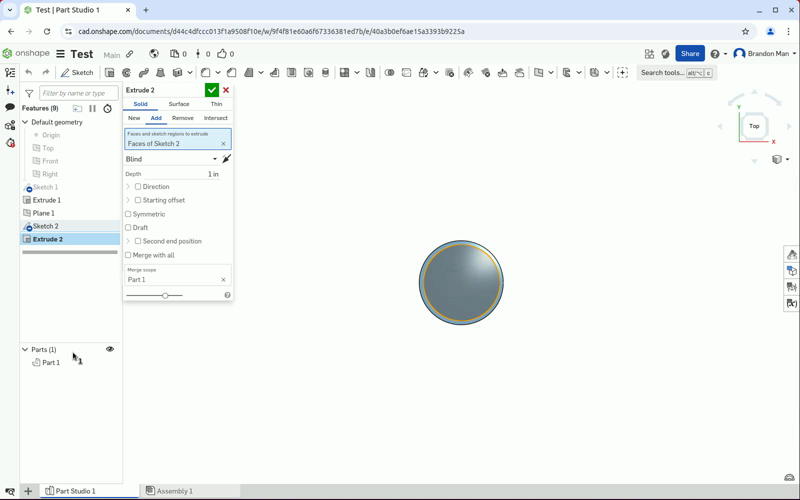
mouse_move(143, 106)
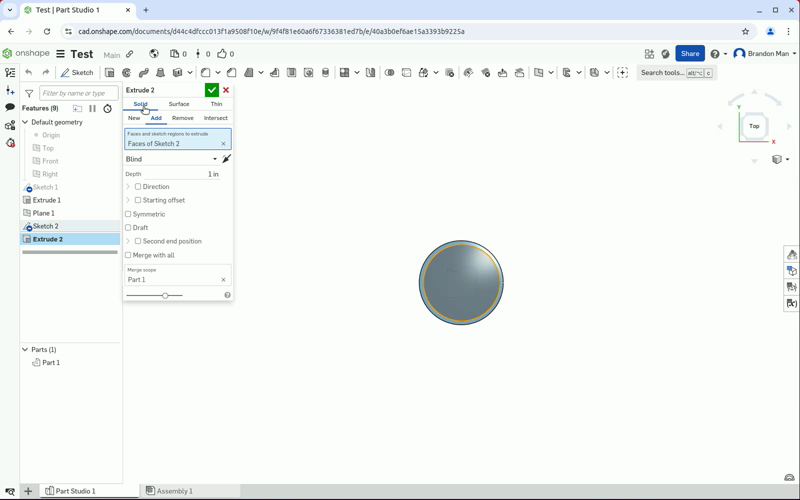
click(143, 106)
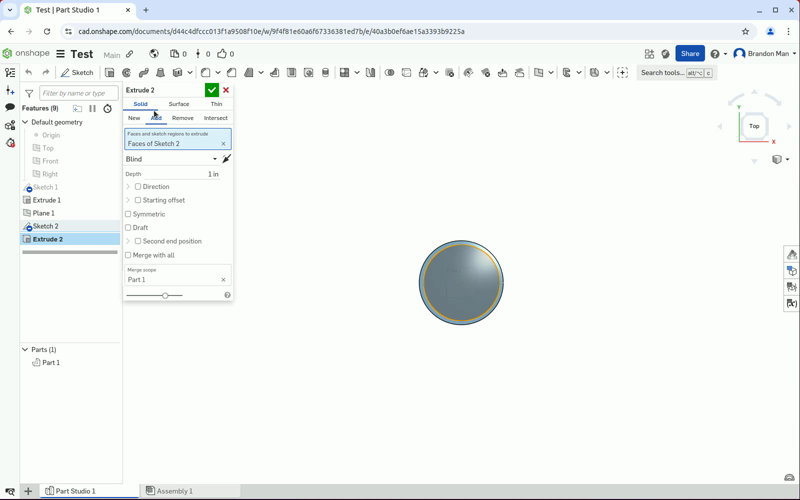
mouse_move(186, 120)
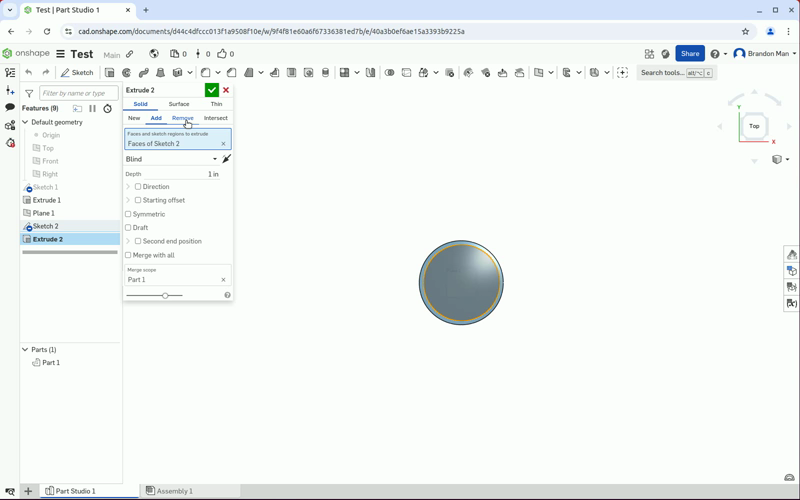
click(186, 120)
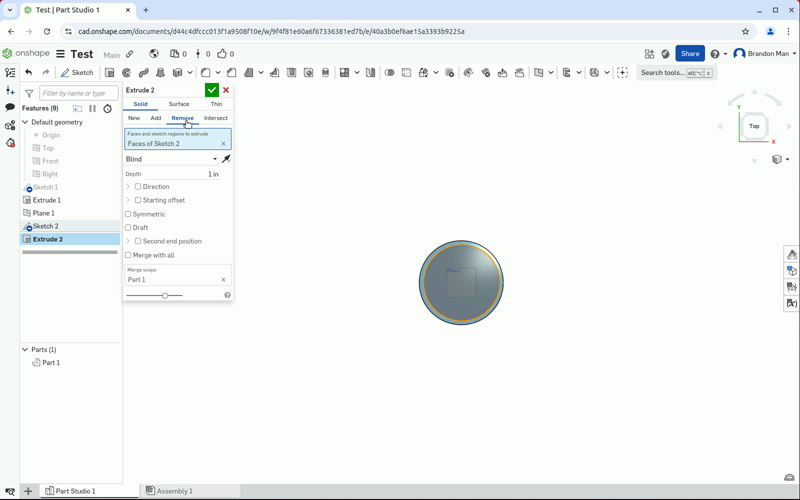
key(tab, 4)
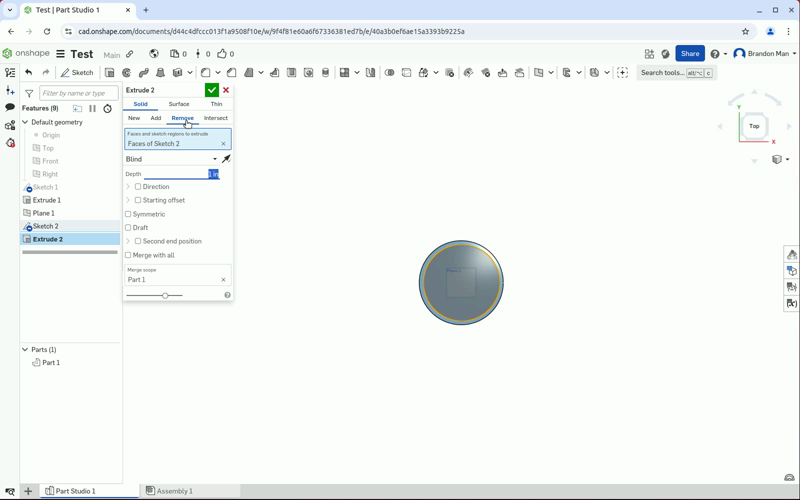
text(21.905)
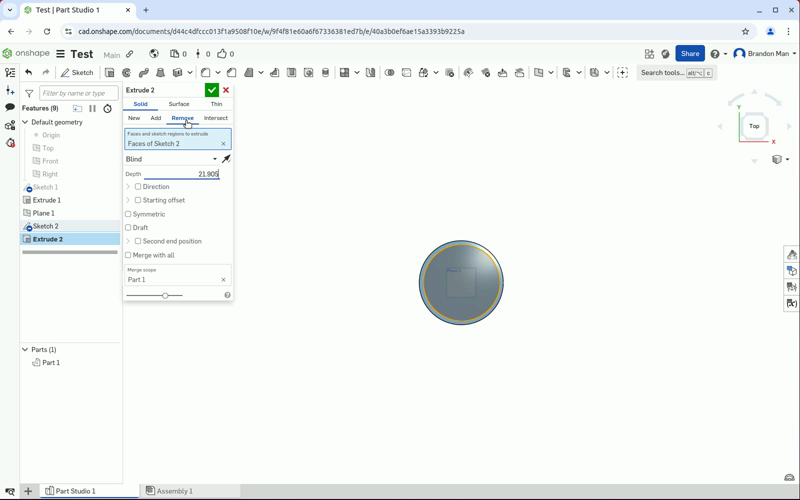
key(tab, 6)
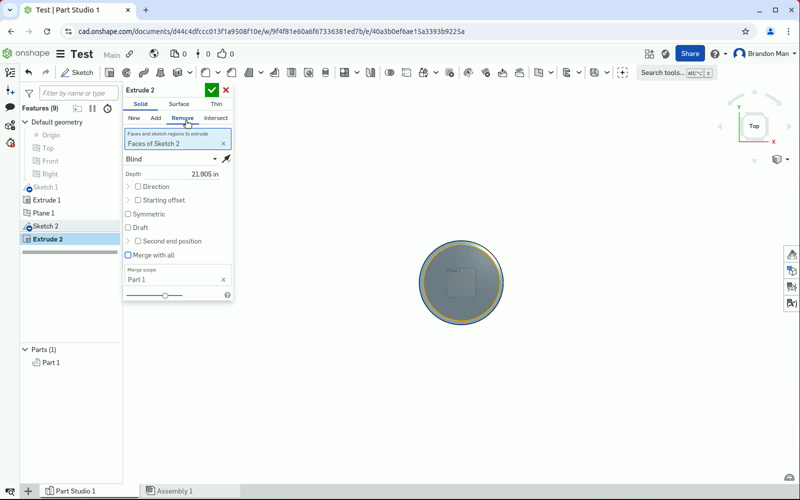
key(space)
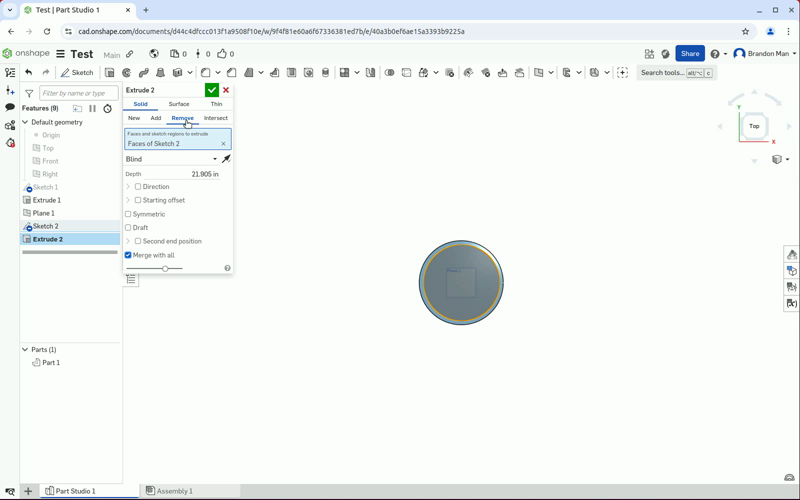
key(enter)
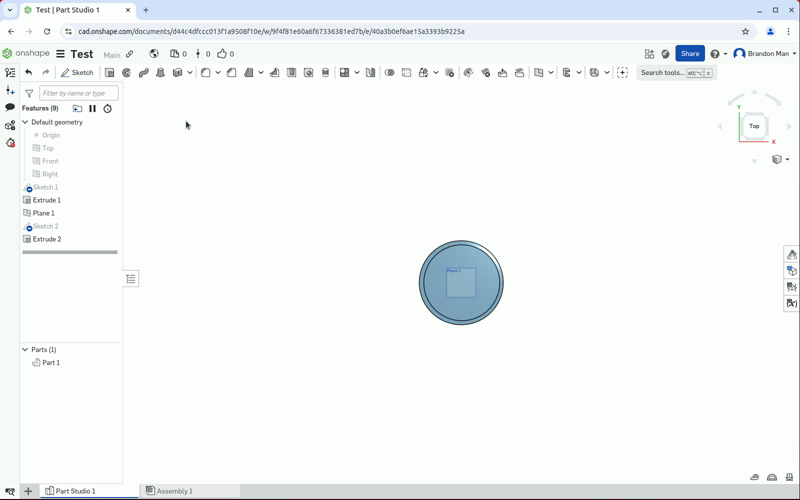
key(shift+h)
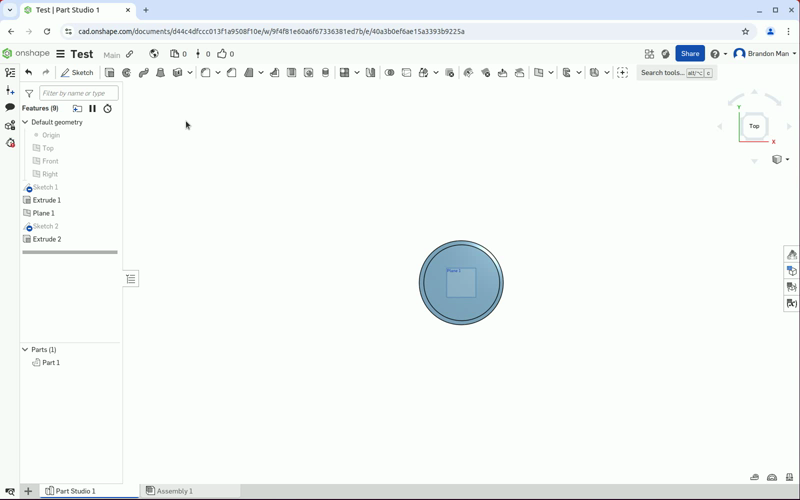
key(shift+h)
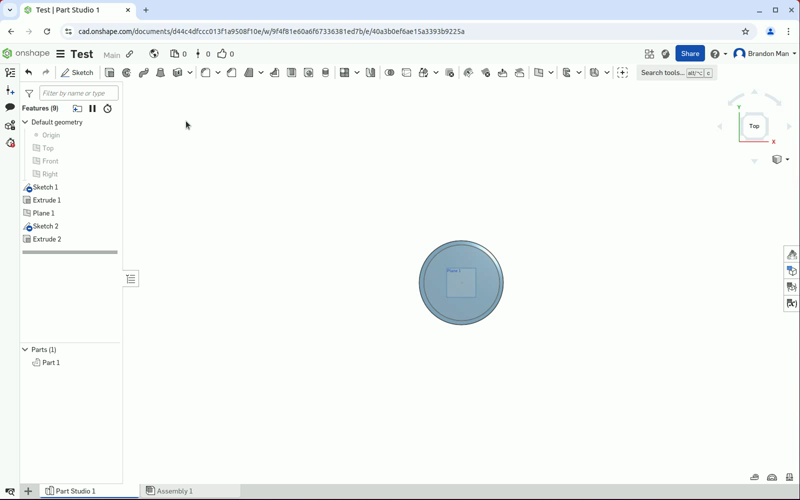
key(shift+7)
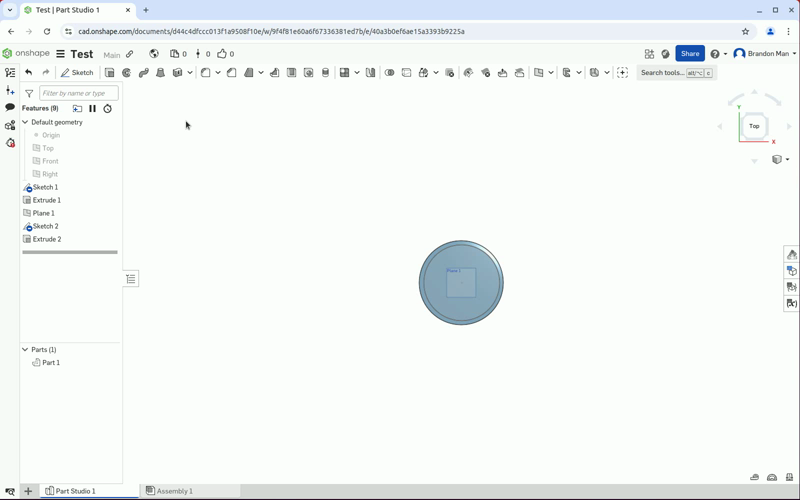
key(up, 3)
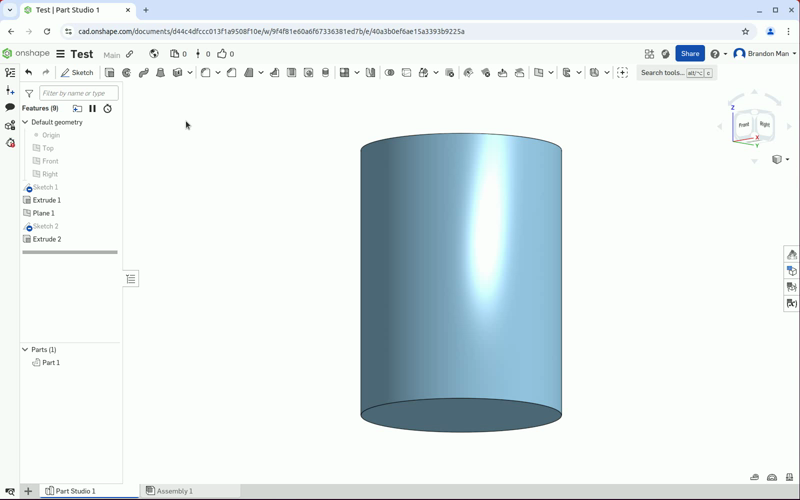
key(left, 3)
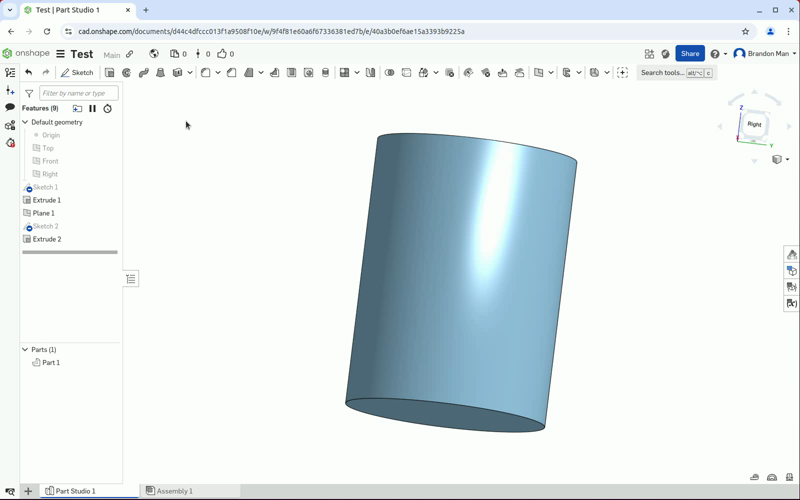
key(right, 3)
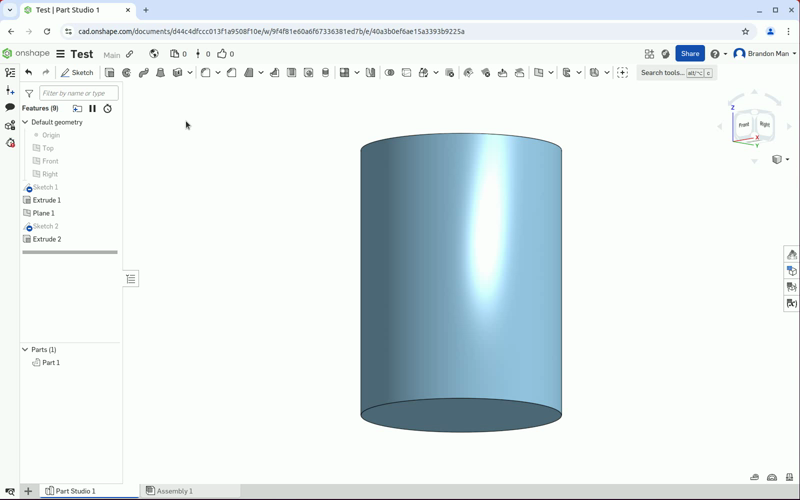
key(down, 3)
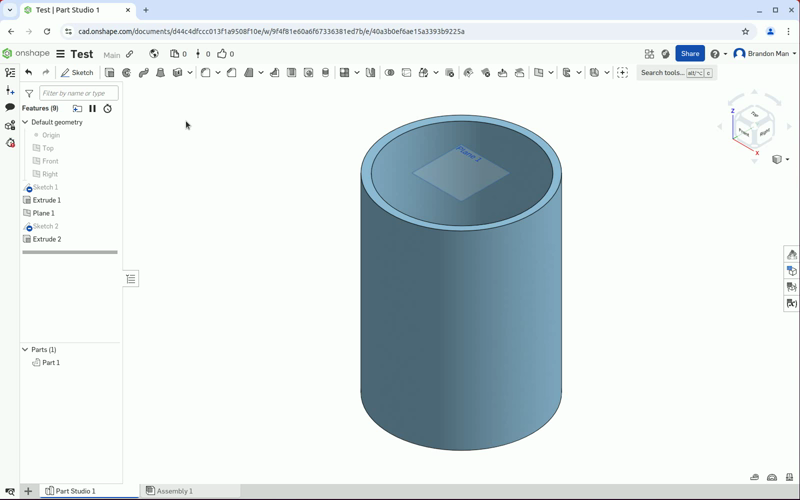
mouse_move(73, 189)
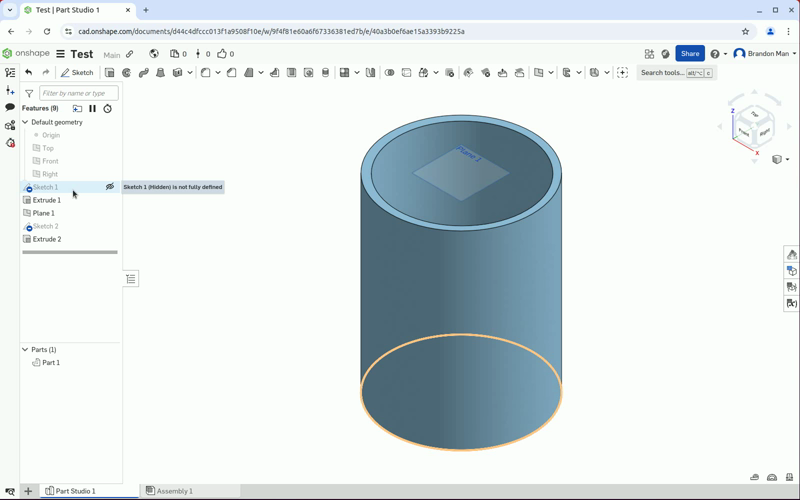
click(73, 189)